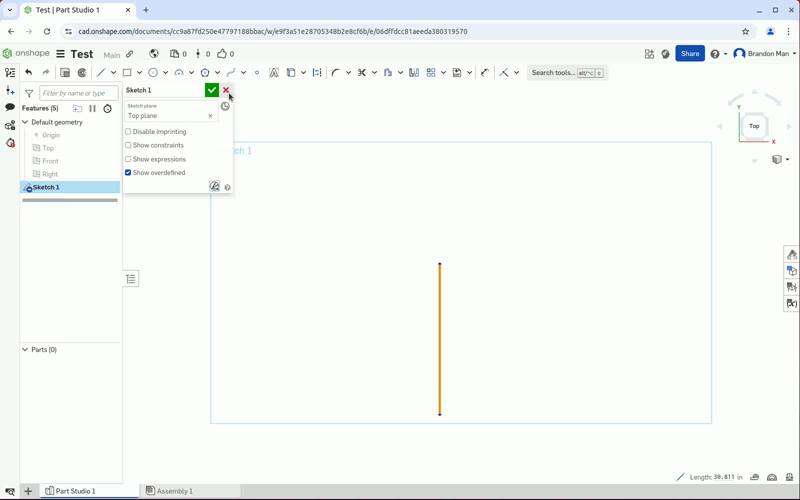
key(shift+h)
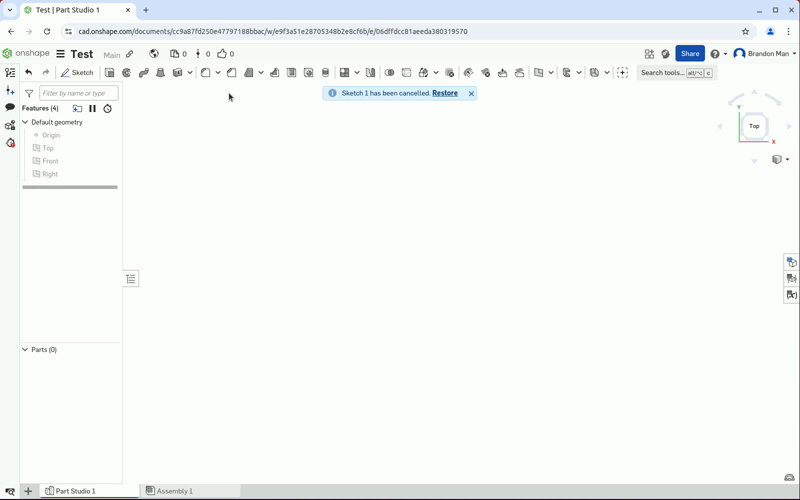
mouse_move(73, 352)
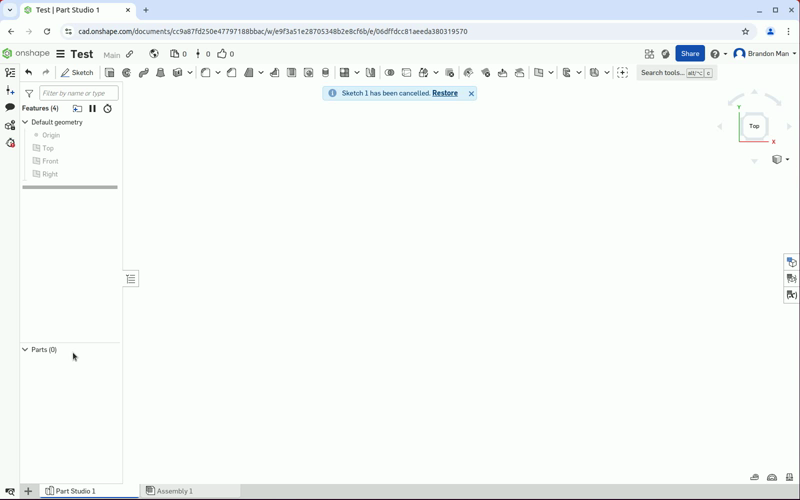
key(y)
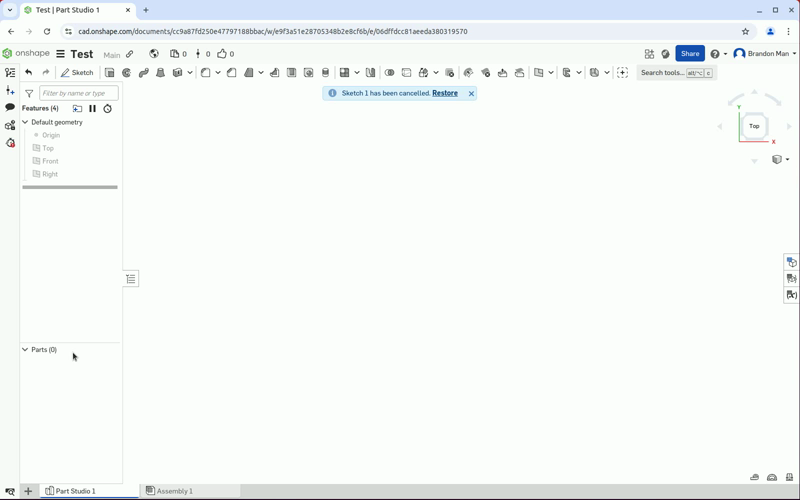
key(shift+p)
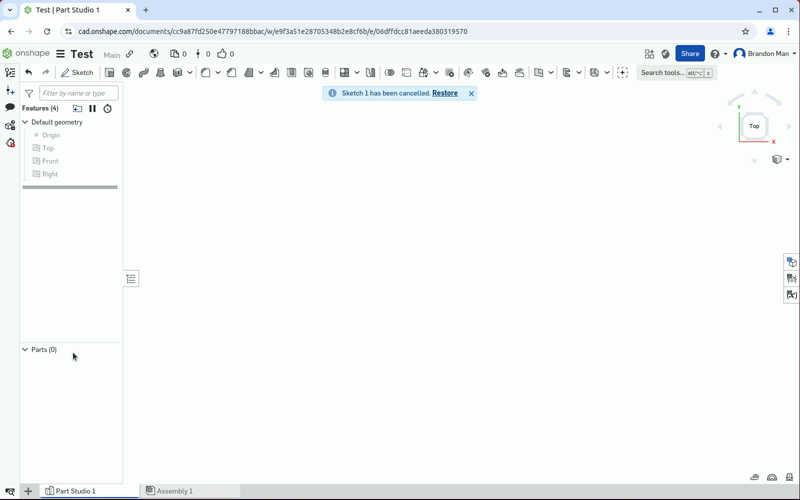
key(space)
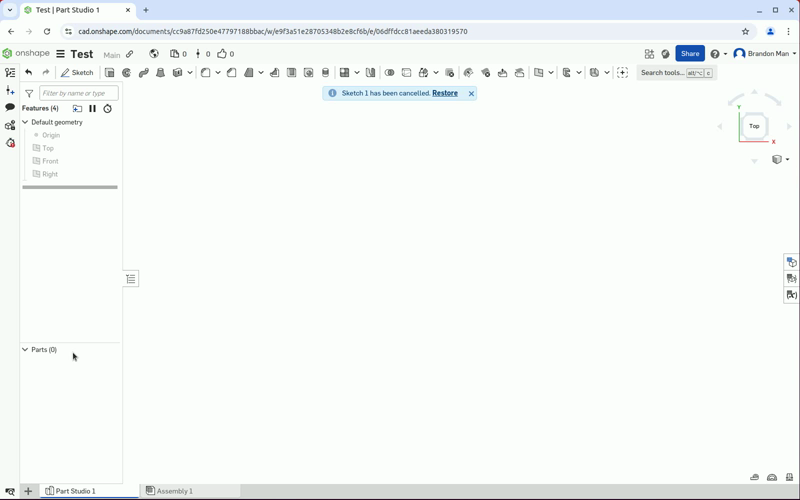
key_down(shift)
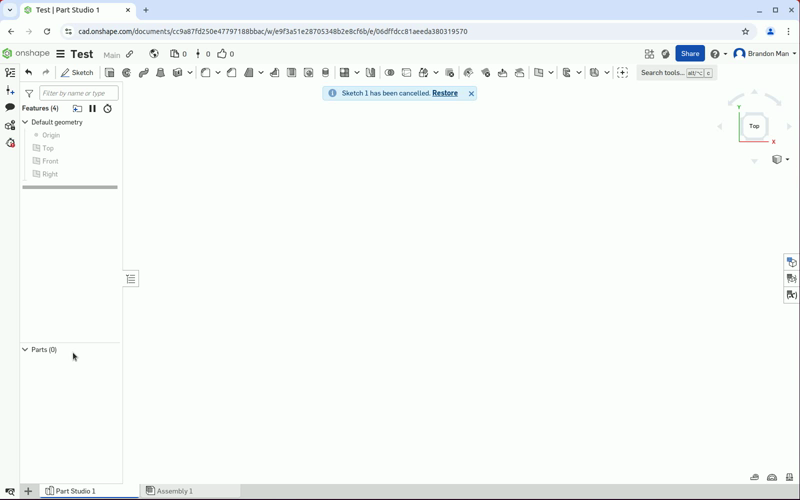
key(up)
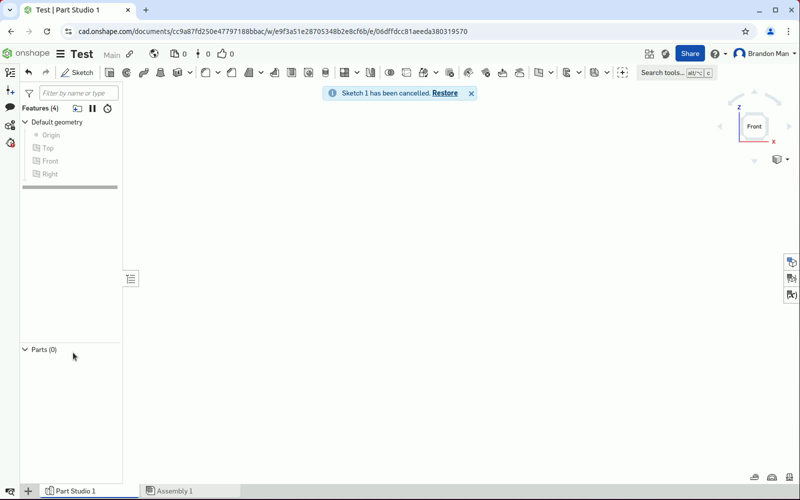
key_up(shift)
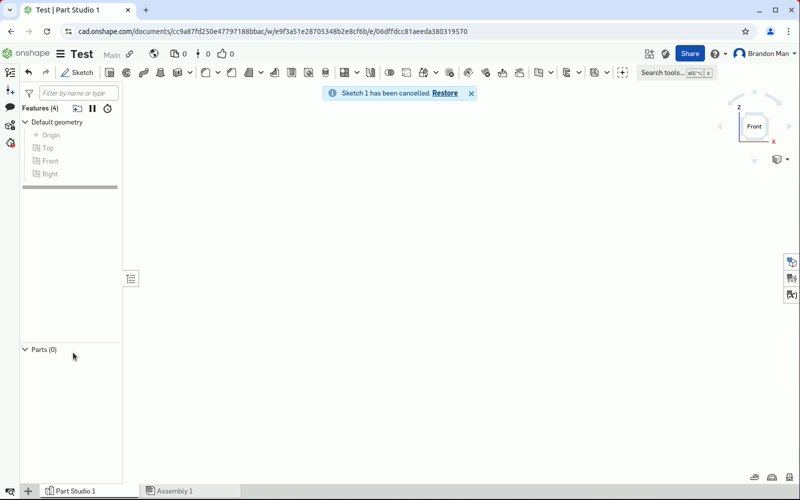
mouse_move(73, 352)
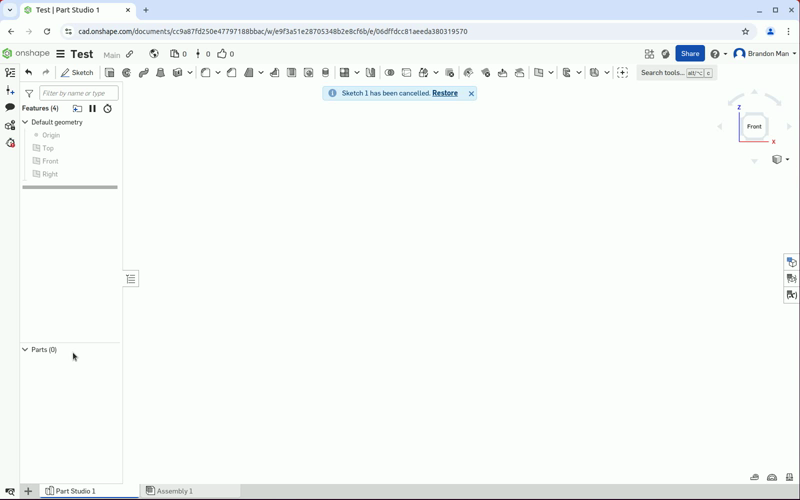
key(shift+y)
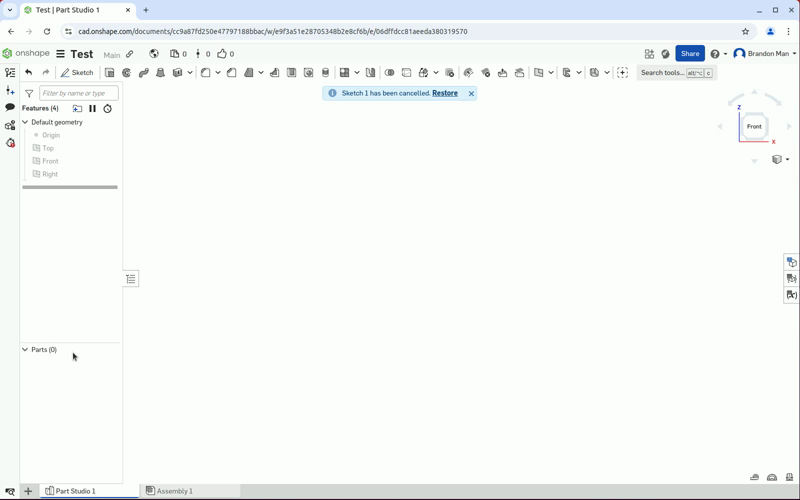
key(shift+s)
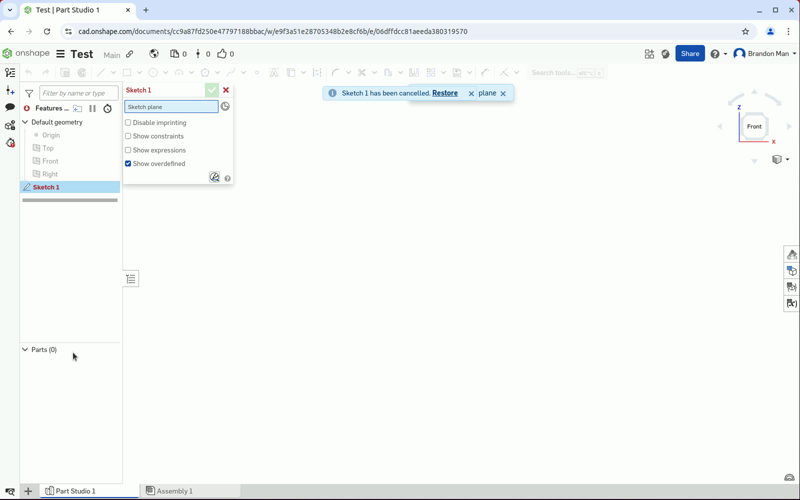
mouse_move(73, 163)
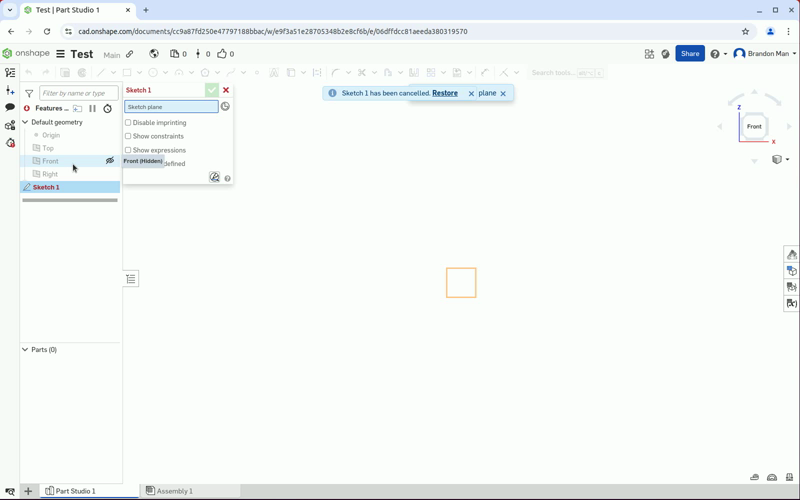
click(73, 163)
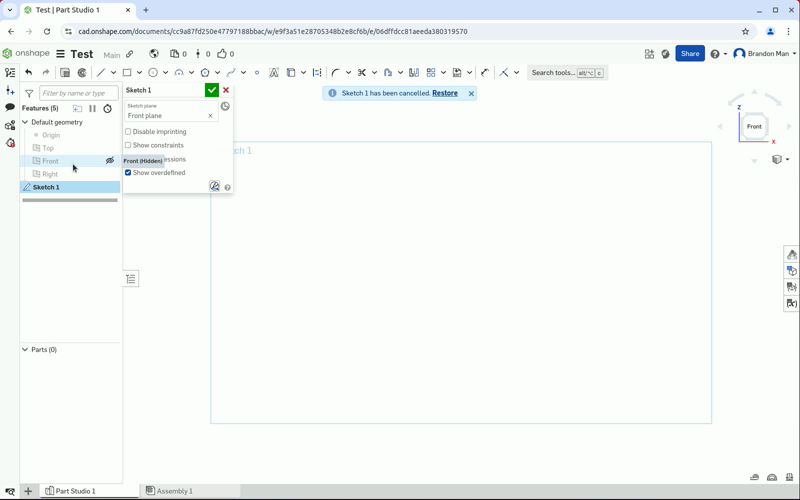
mouse_move(73, 352)
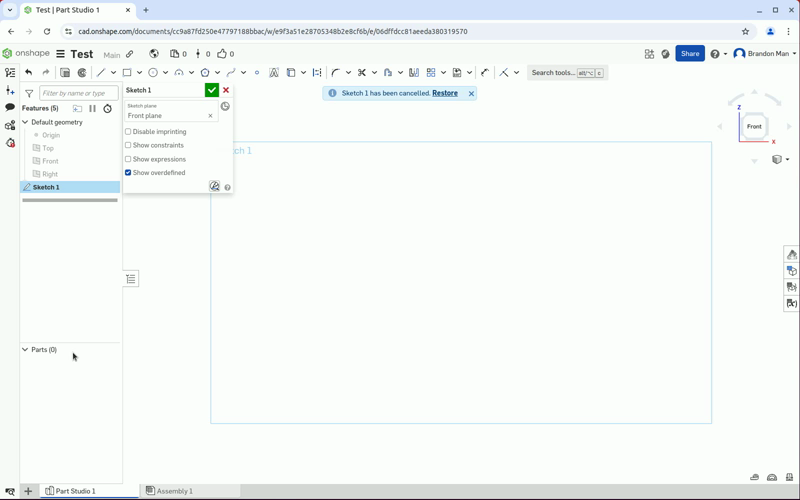
key(y)
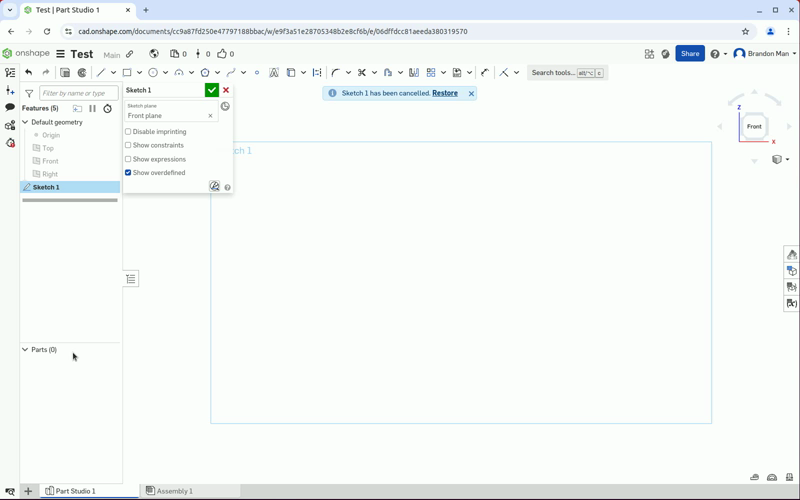
key(c)
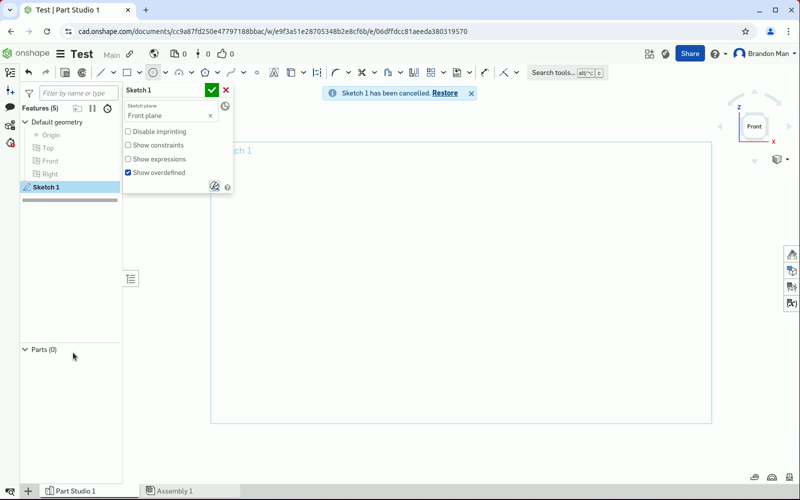
key_down(shift)
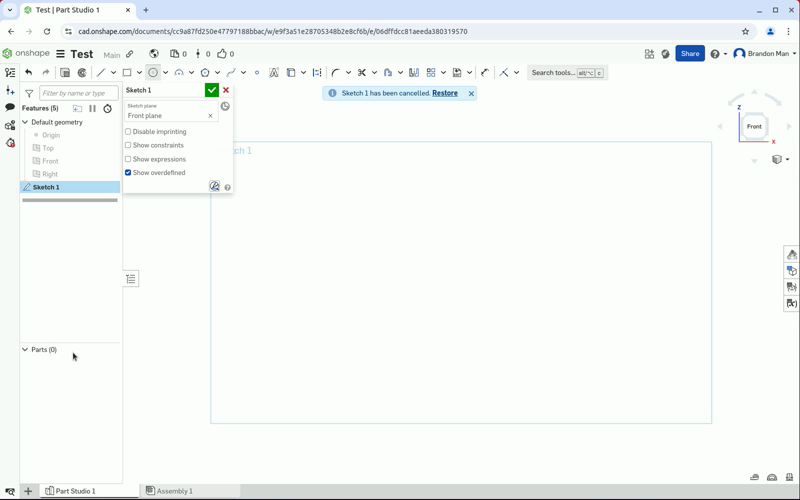
mouse_move(461, 282)
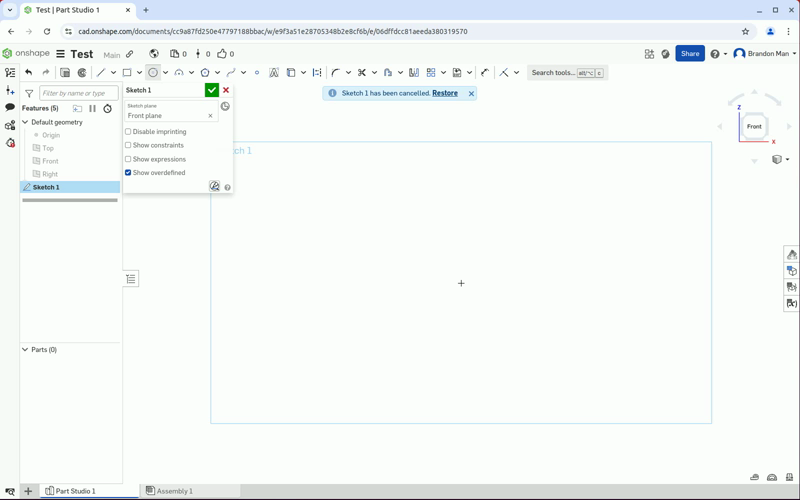
click(461, 282)
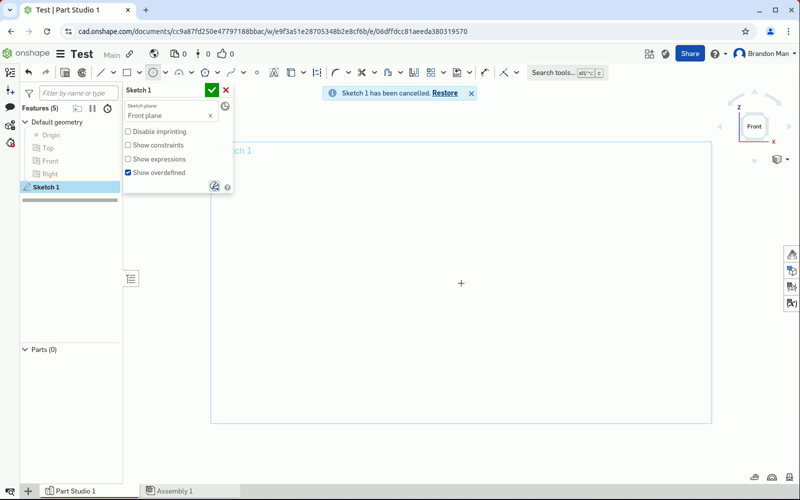
key_up(shift)
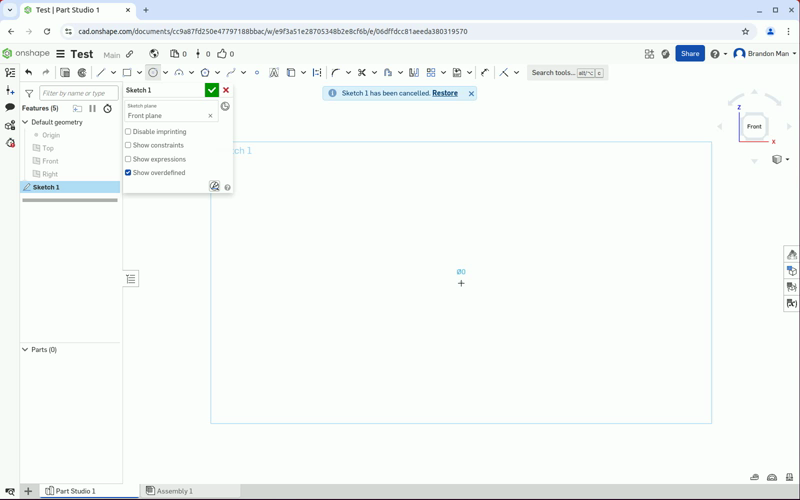
mouse_move(572, 282)
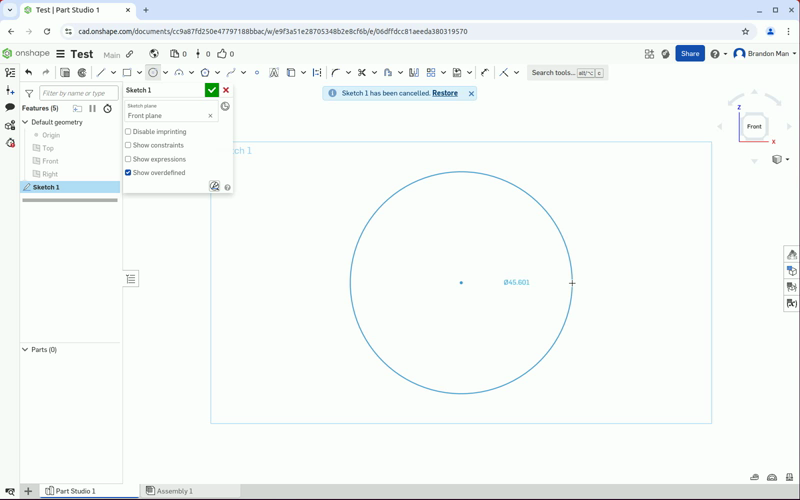
click(572, 282)
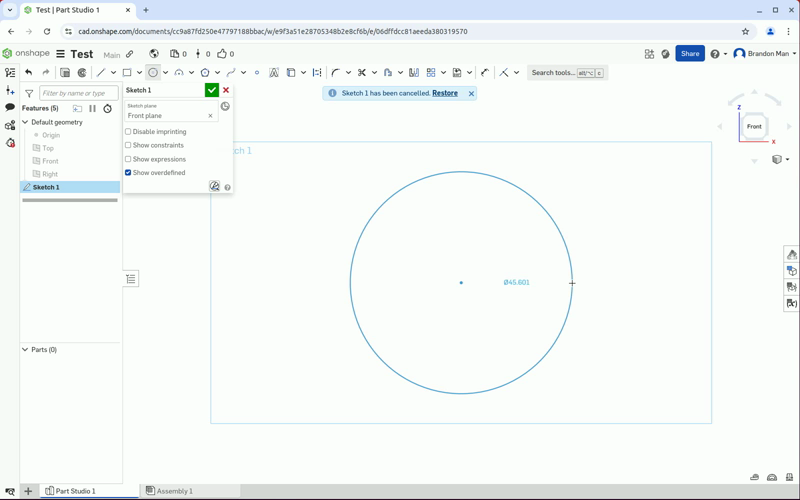
key(esc)
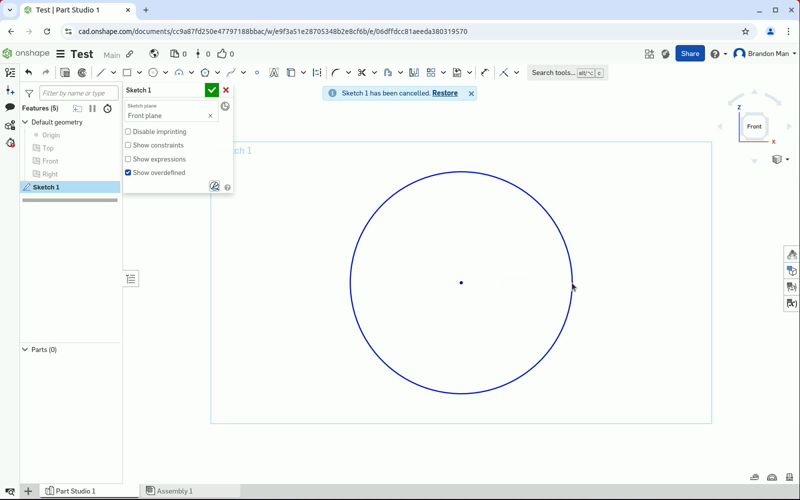
mouse_move(496, 324)
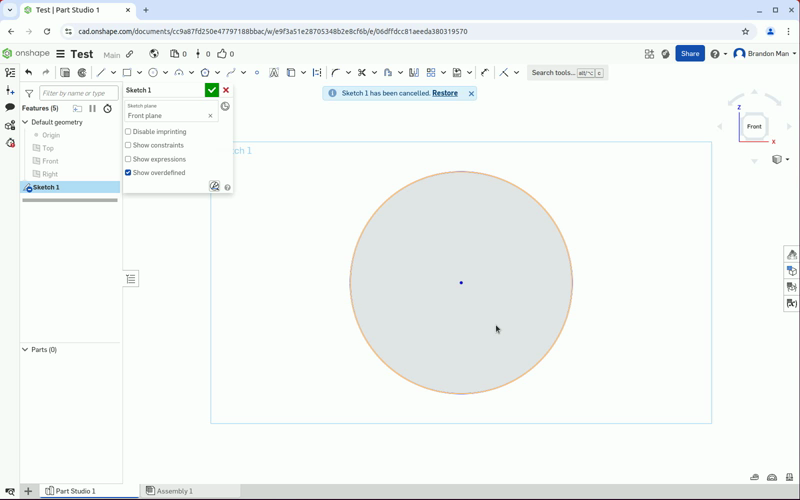
click(496, 324)
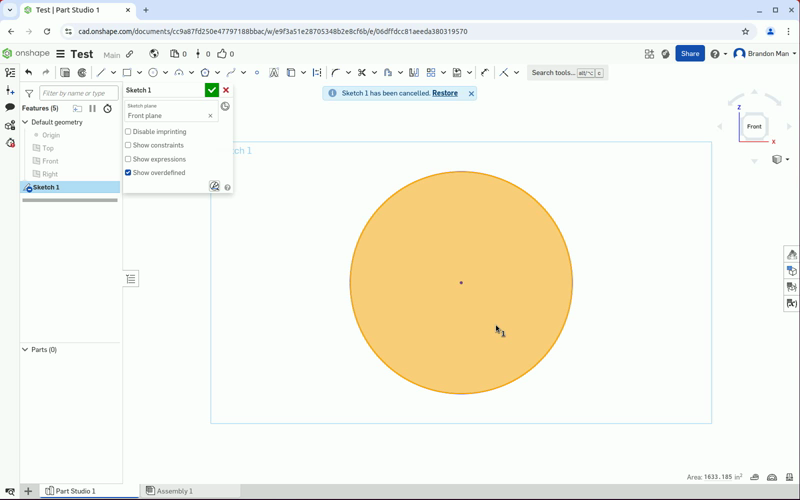
mouse_move(73, 352)
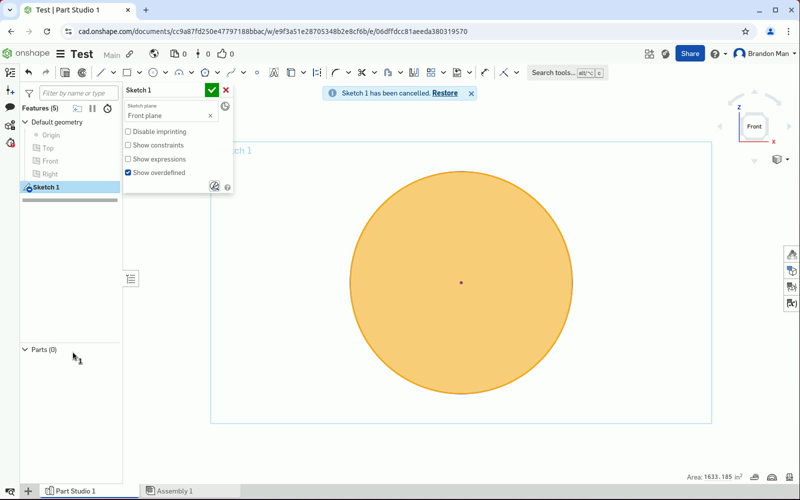
key(shift+y)
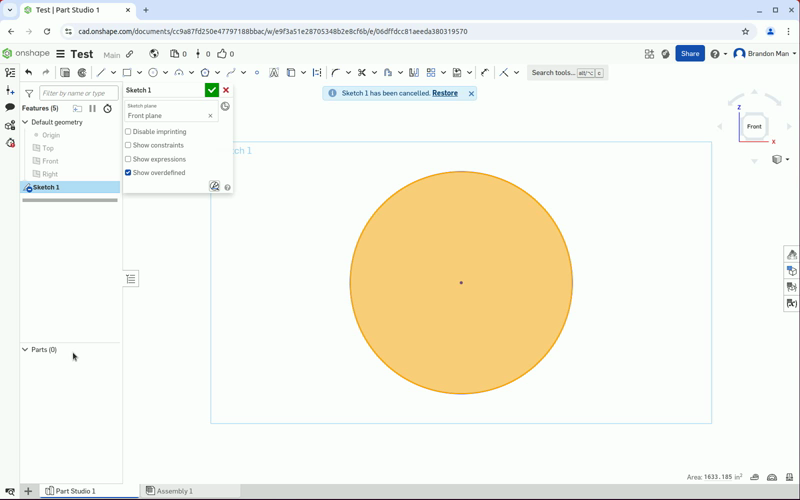
key(shift+e)
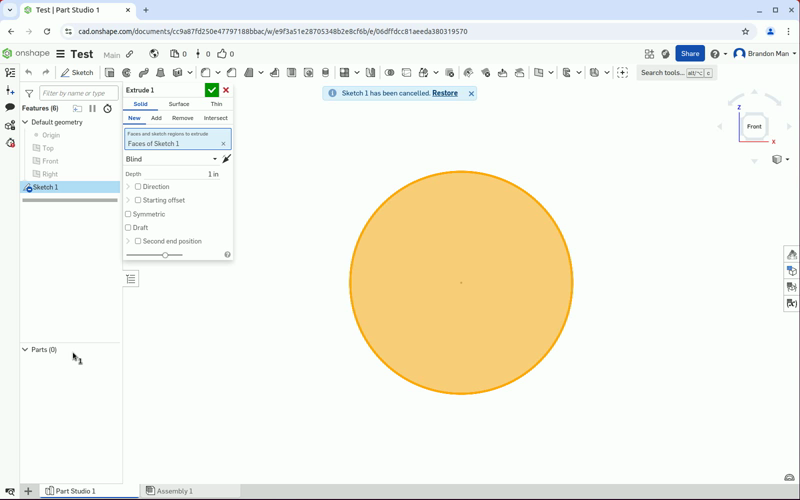
mouse_move(143, 106)
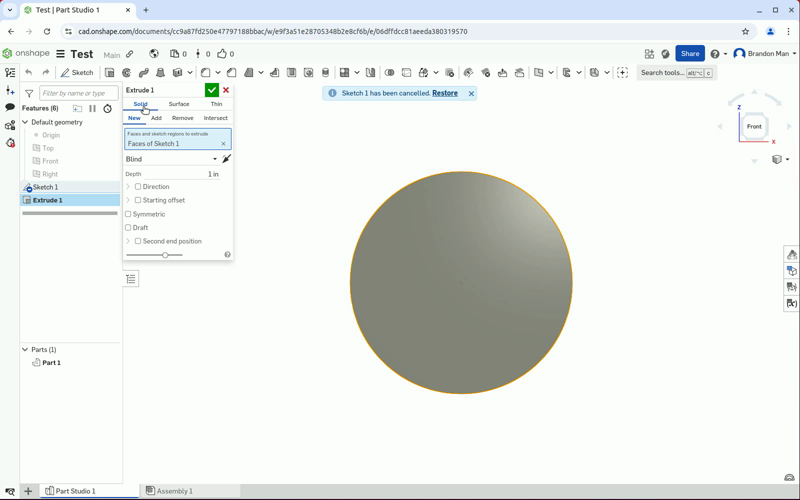
click(143, 106)
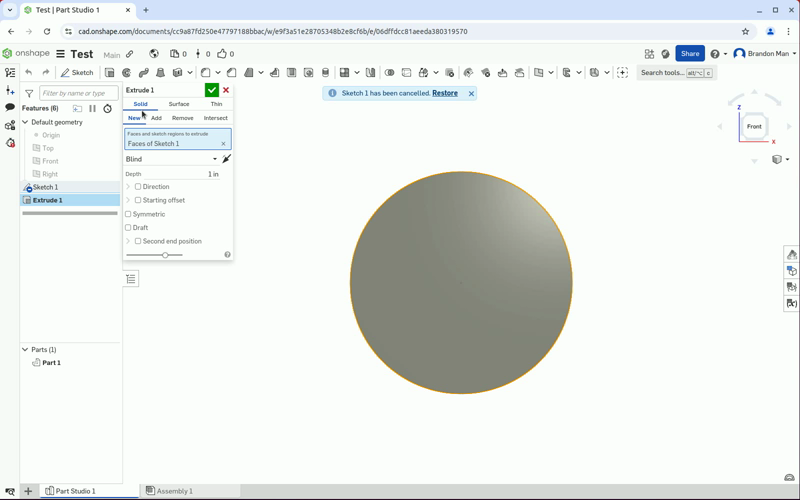
mouse_move(137, 120)
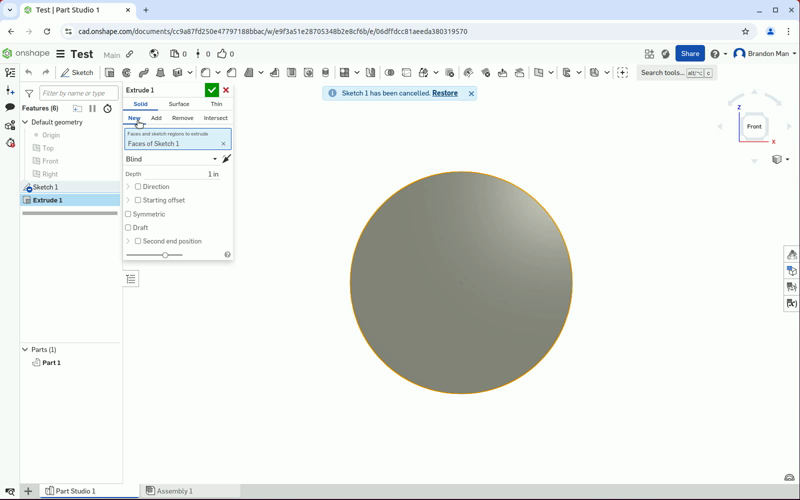
click(137, 120)
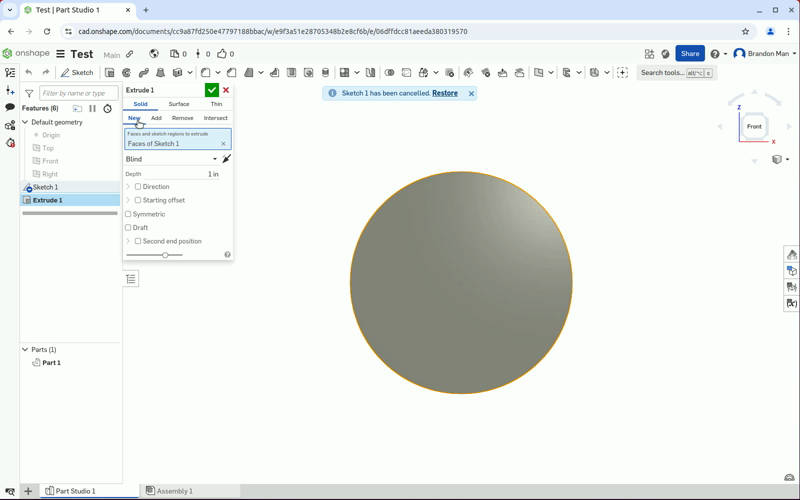
key(tab, 4)
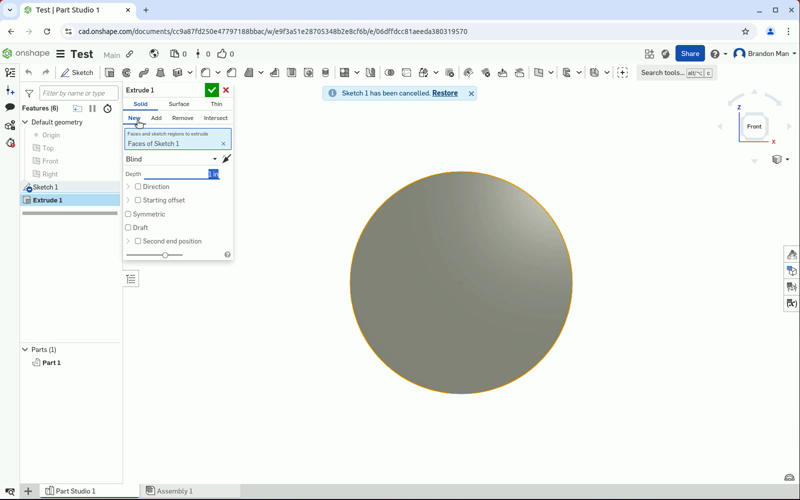
text(0.963)
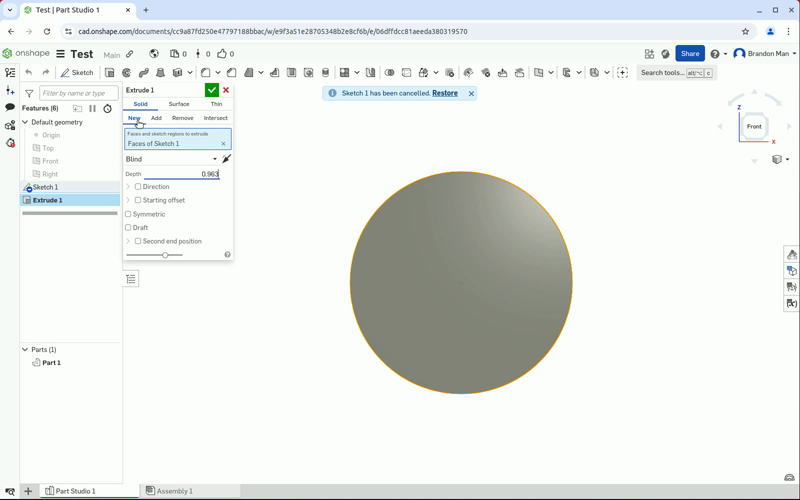
key(enter)
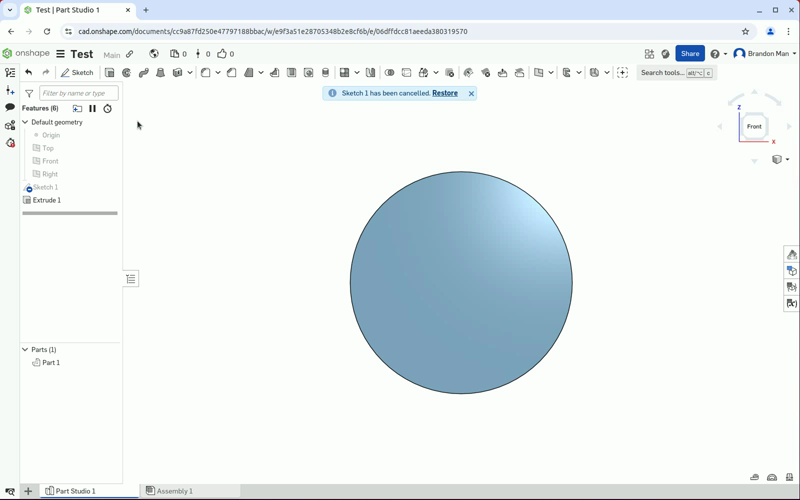
key(shift+h)
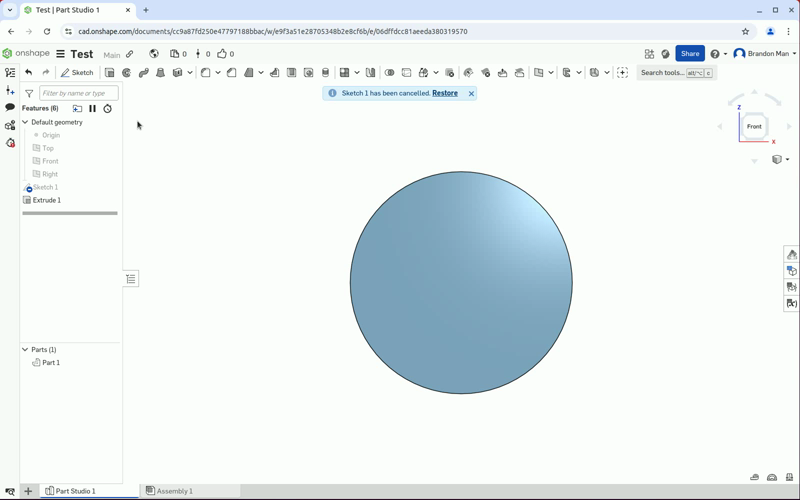
key(shift+h)
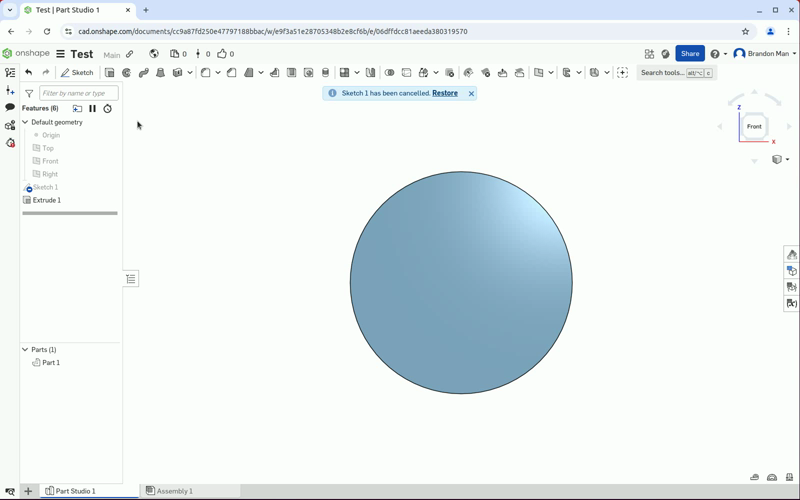
mouse_move(73, 189)
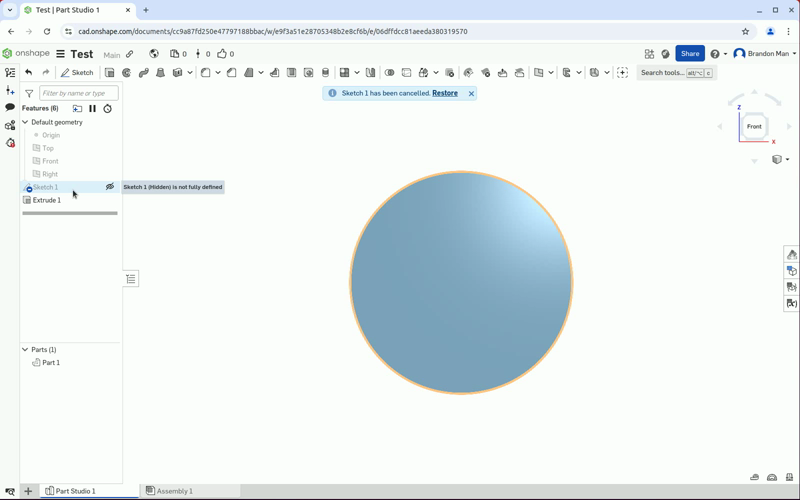
click(73, 189)
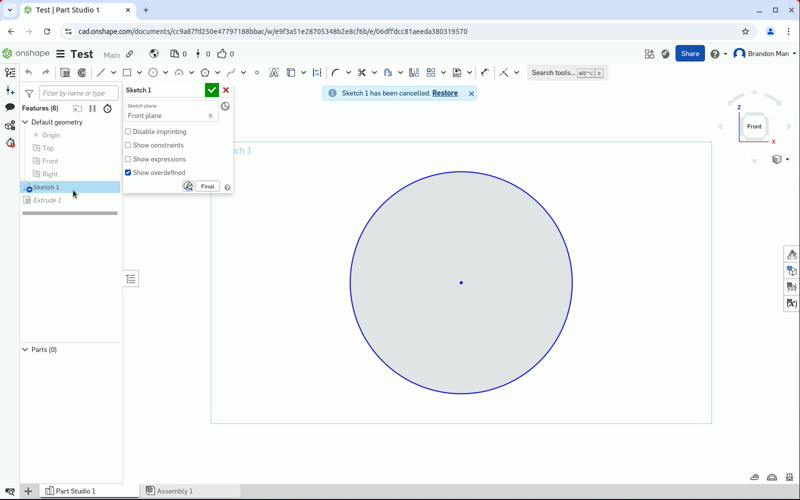
mouse_move(229, 92)
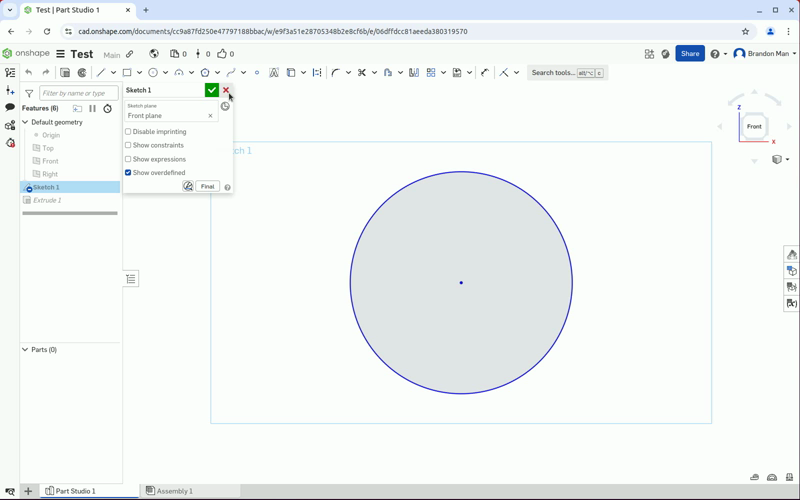
click(229, 92)
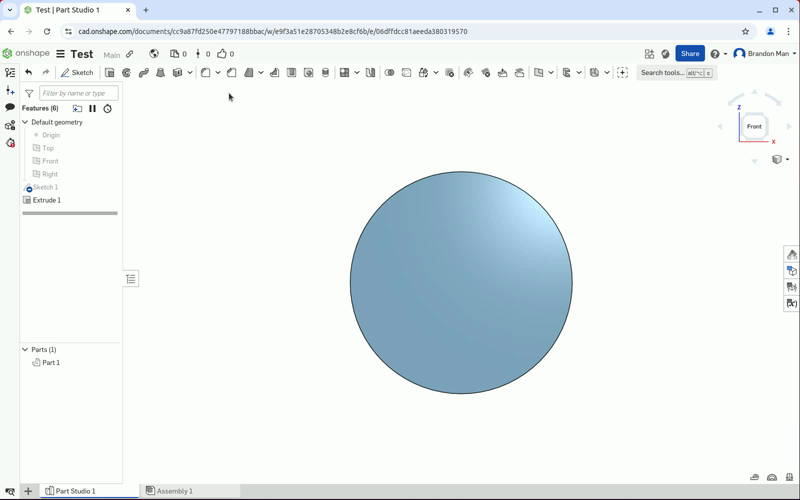
mouse_move(541, 75)
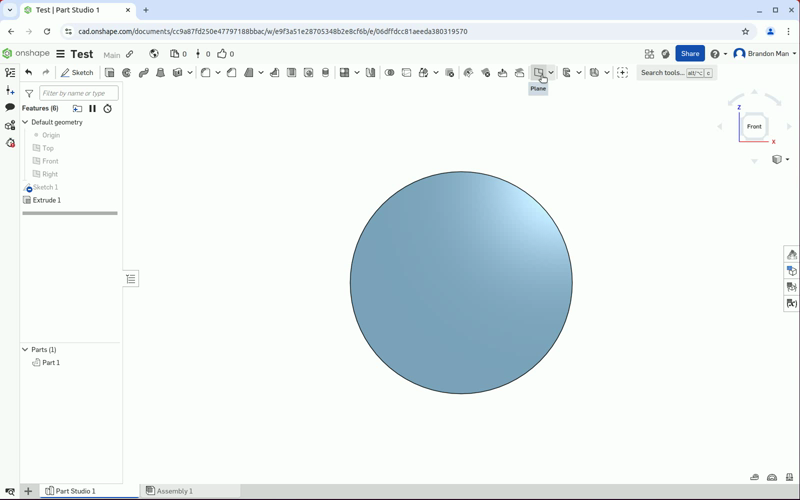
click(541, 75)
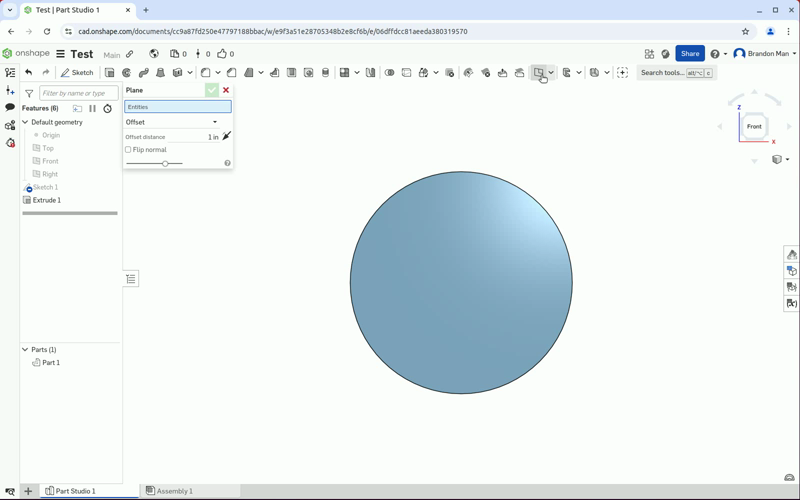
mouse_move(73, 163)
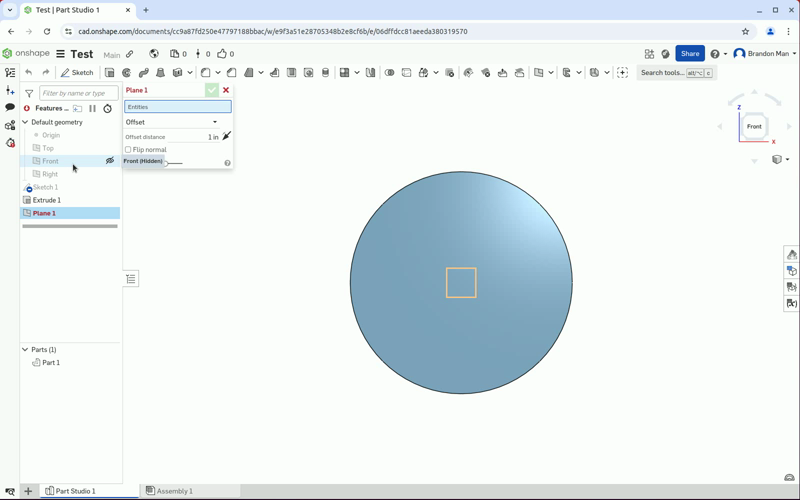
click(73, 163)
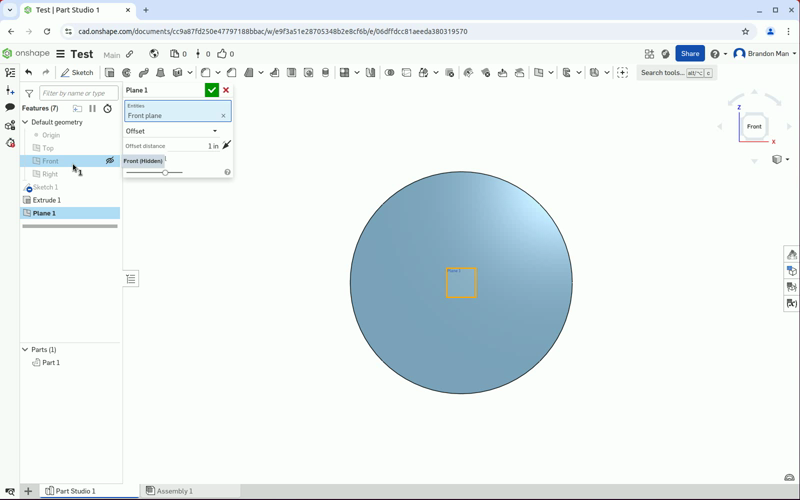
key(tab, 2)
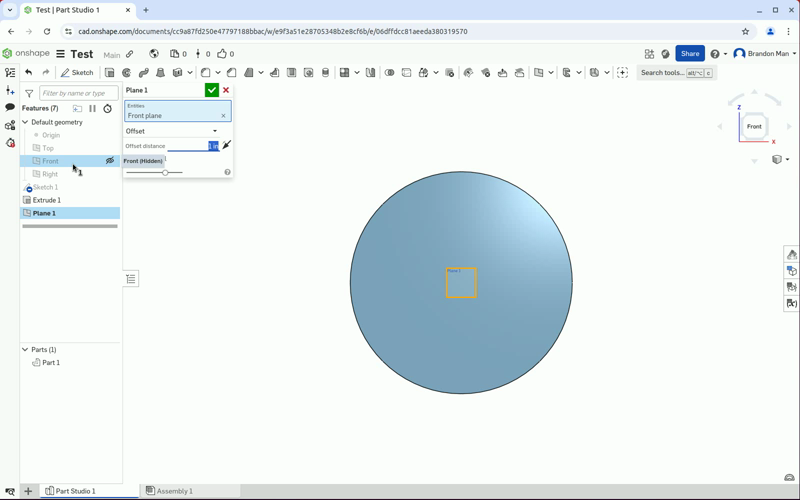
text(0.955)
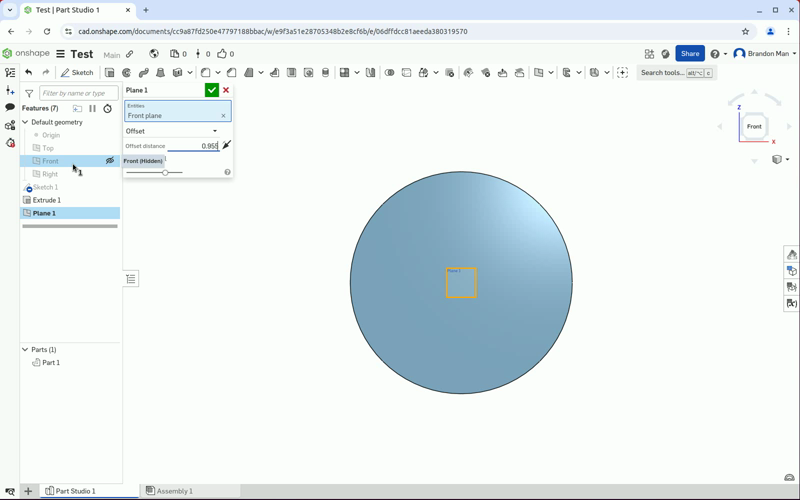
key(enter, 2)
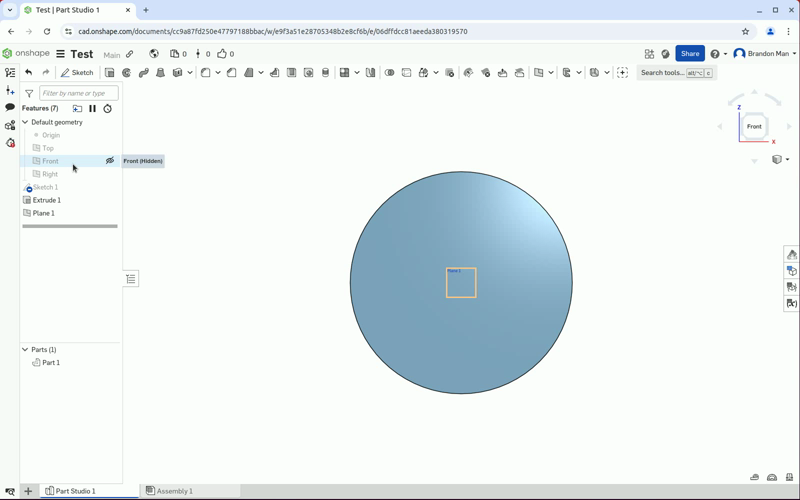
key(shift+s)
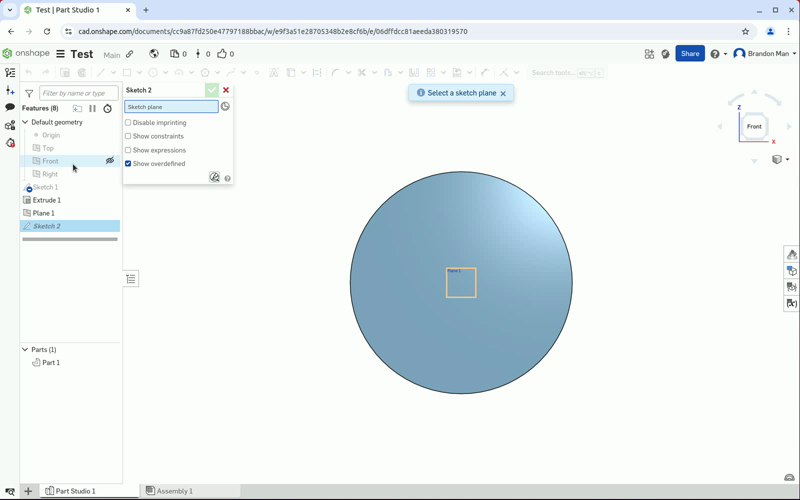
mouse_move(73, 215)
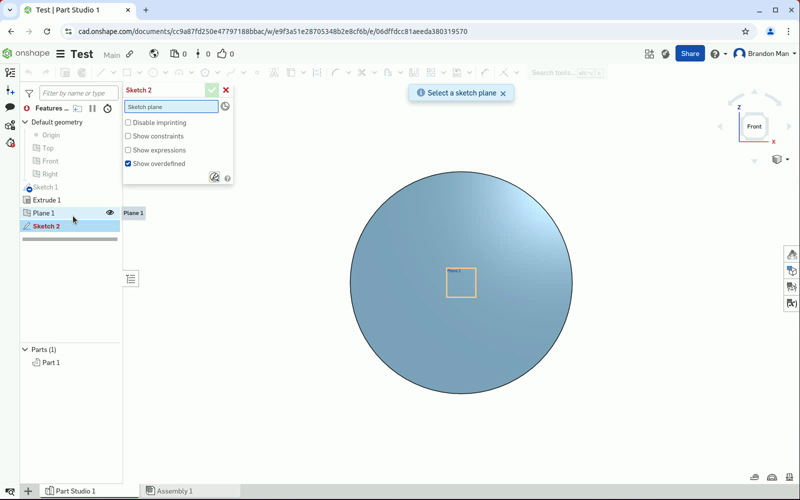
click(73, 215)
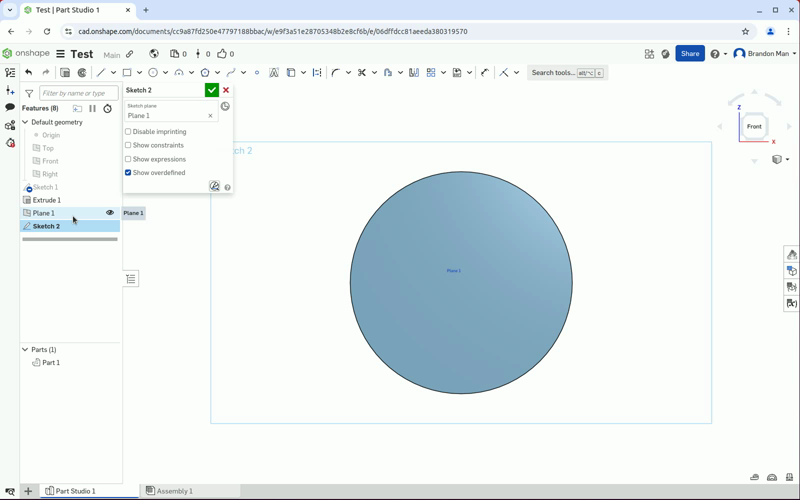
mouse_move(73, 352)
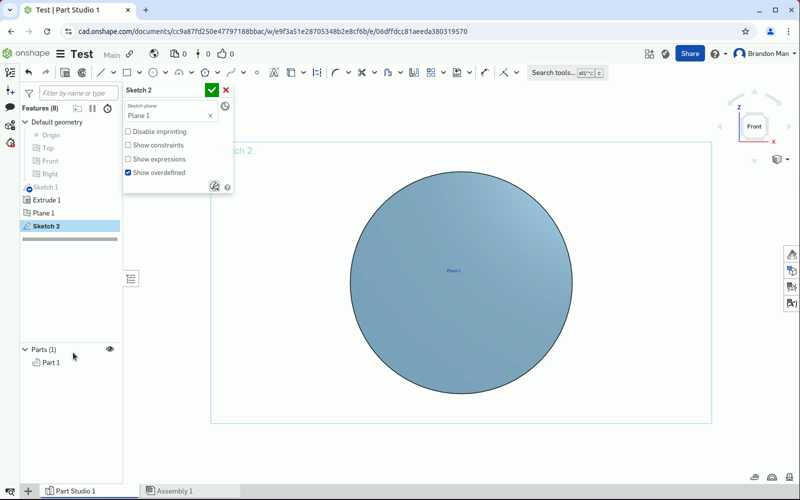
key(y)
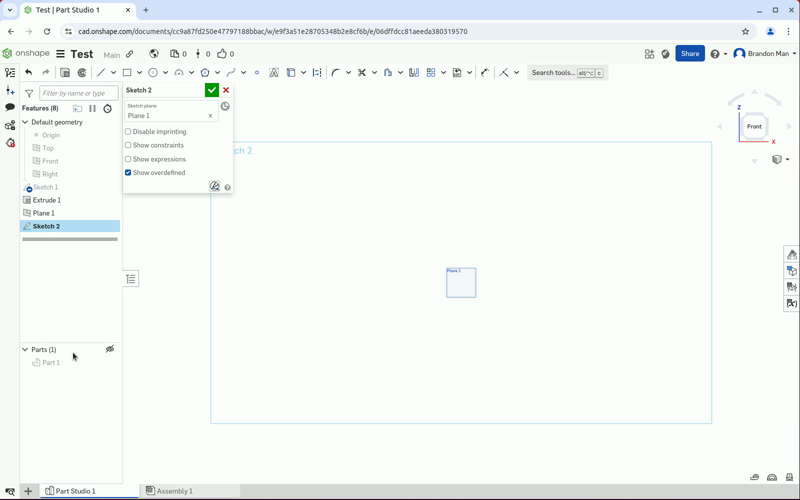
key(c)
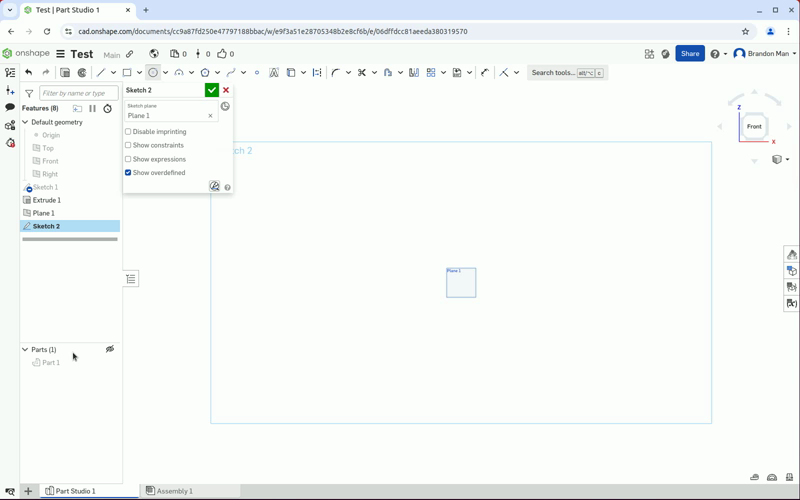
key_down(shift)
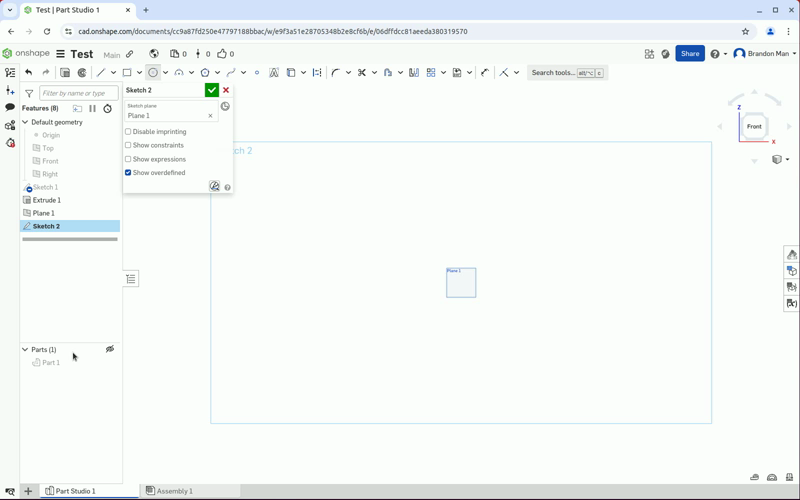
mouse_move(461, 282)
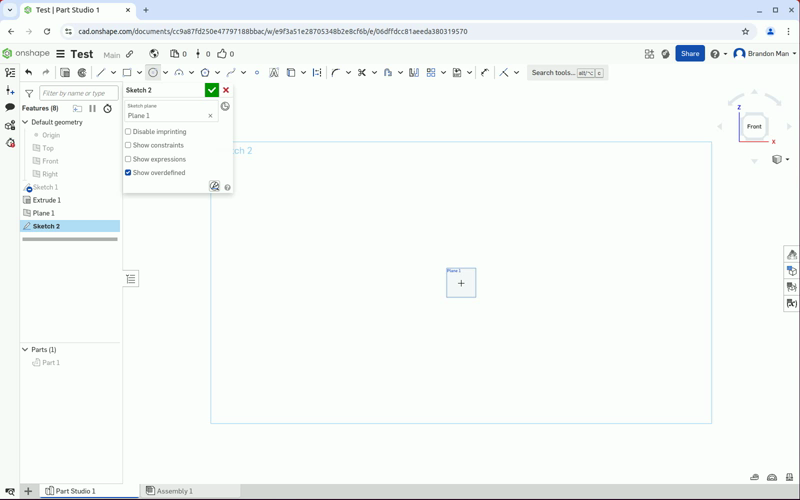
click(461, 282)
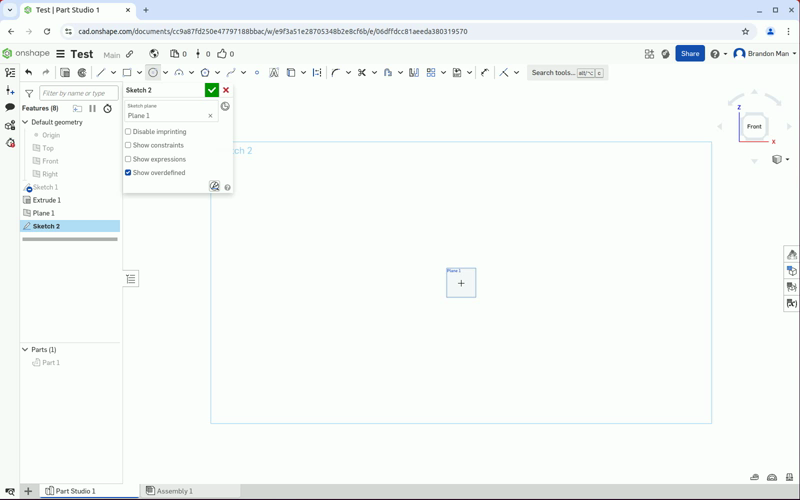
key_up(shift)
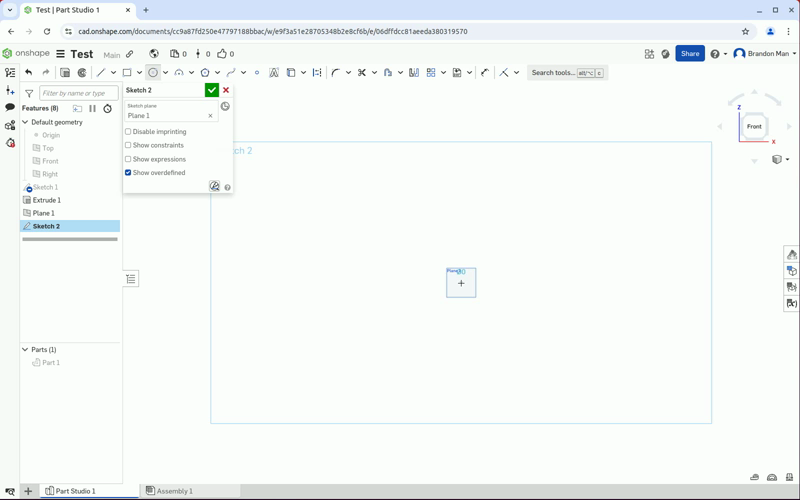
mouse_move(537, 282)
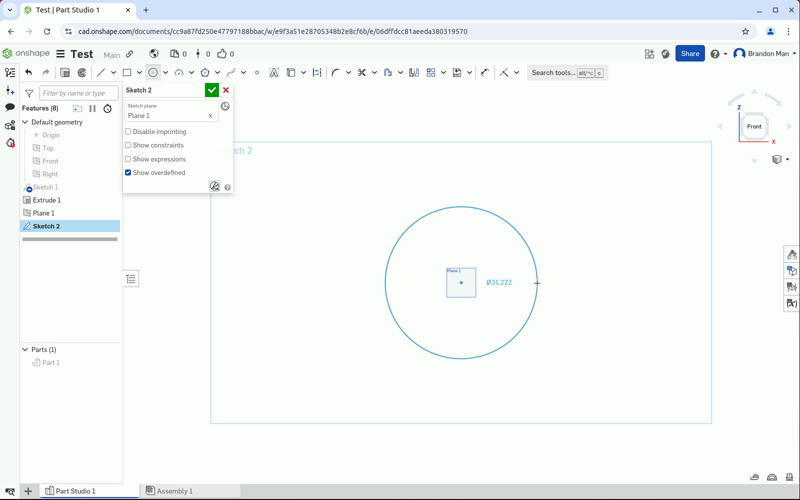
click(537, 282)
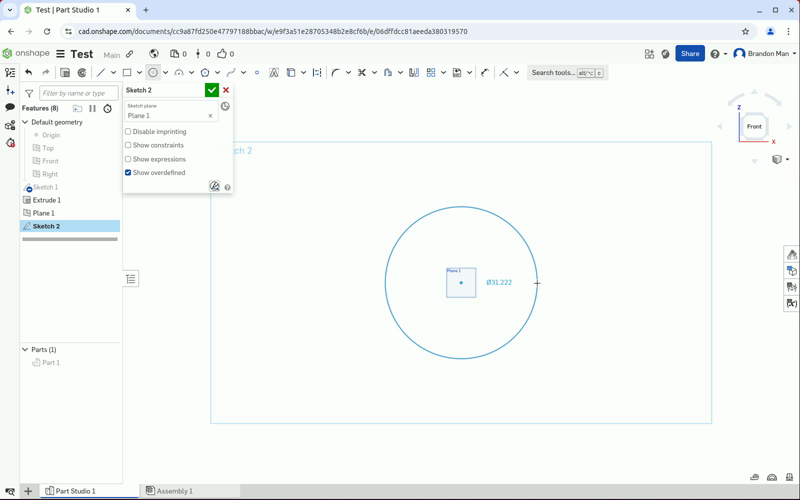
key(esc)
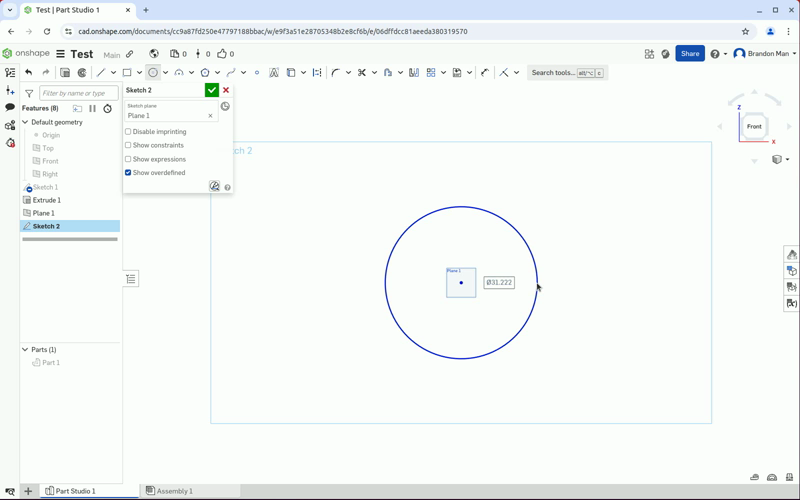
mouse_move(439, 260)
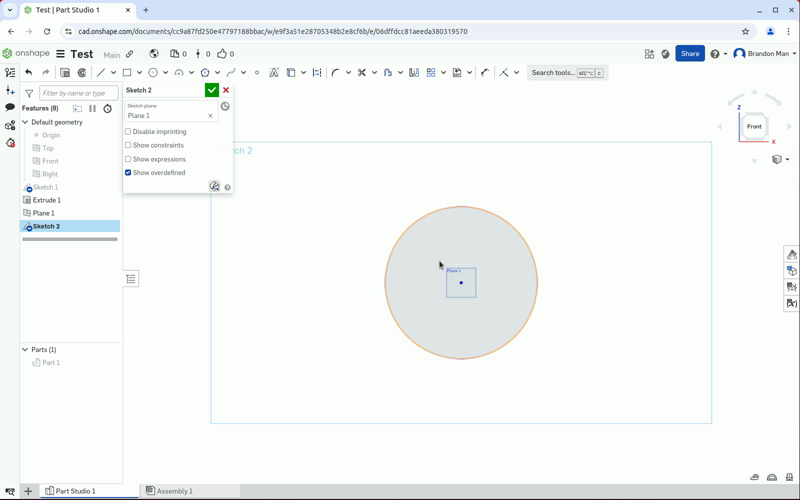
click(439, 260)
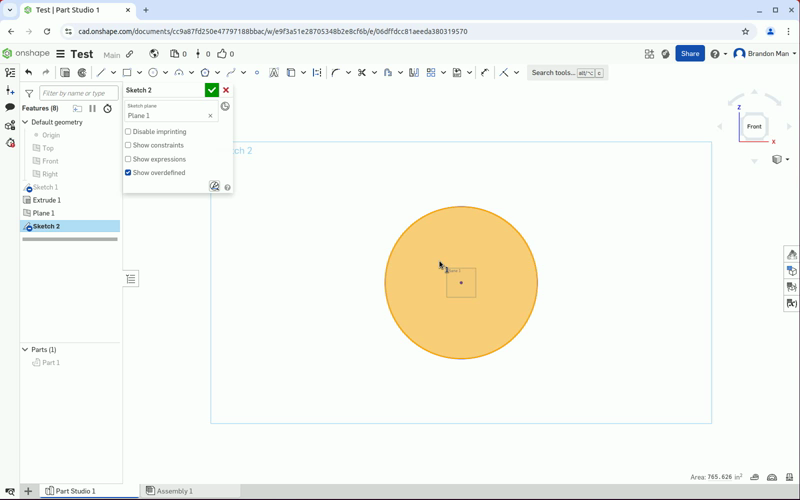
mouse_move(73, 352)
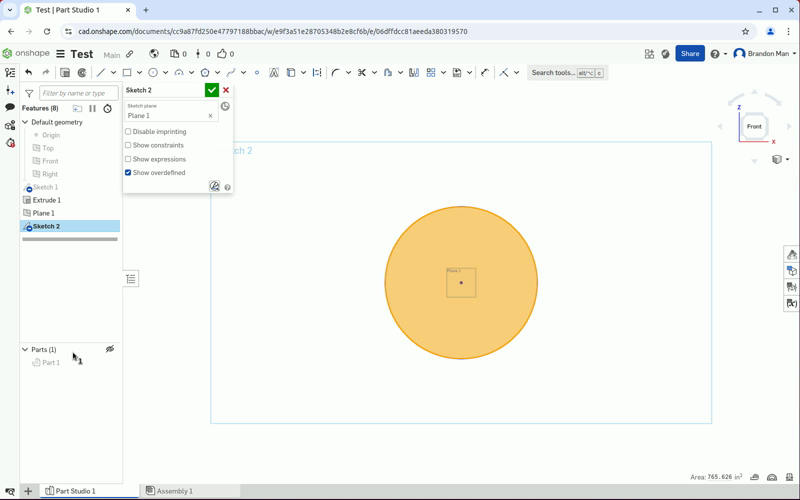
key(shift+y)
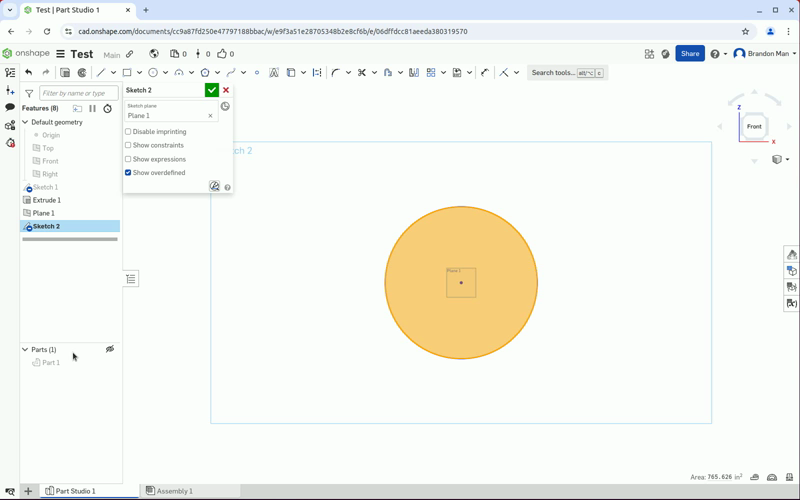
key(shift+e)
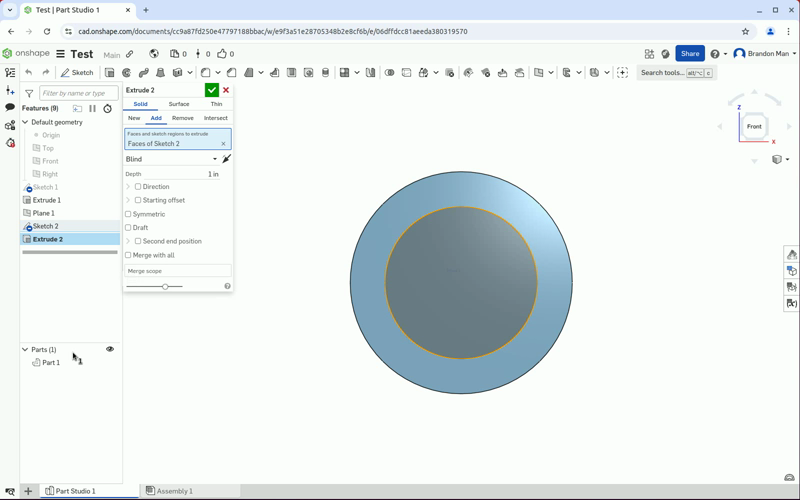
mouse_move(143, 106)
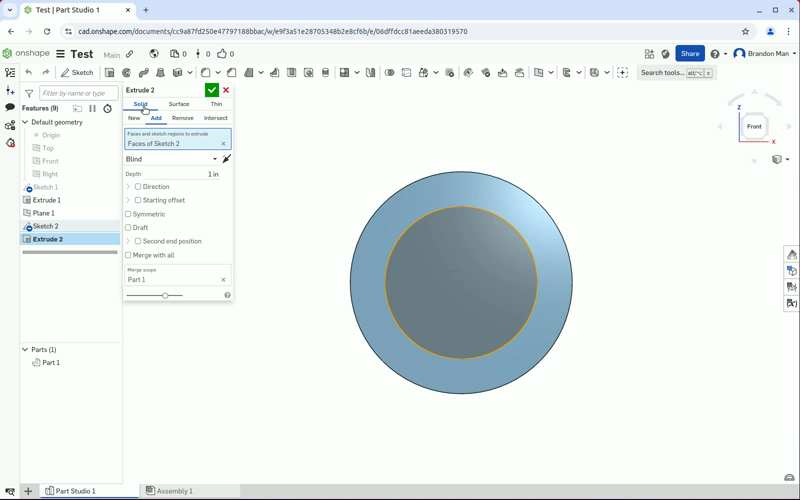
click(143, 106)
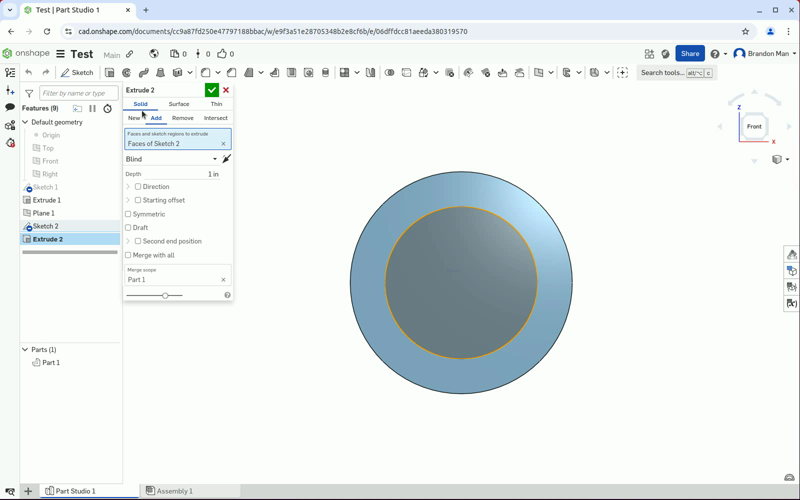
mouse_move(137, 120)
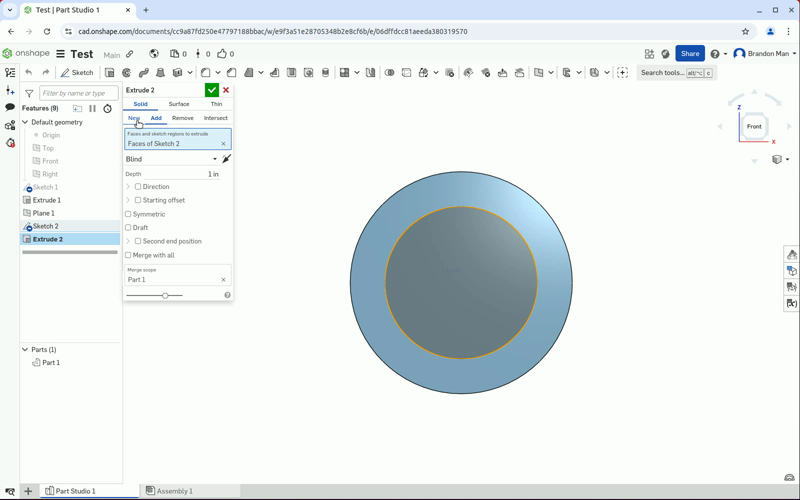
click(137, 120)
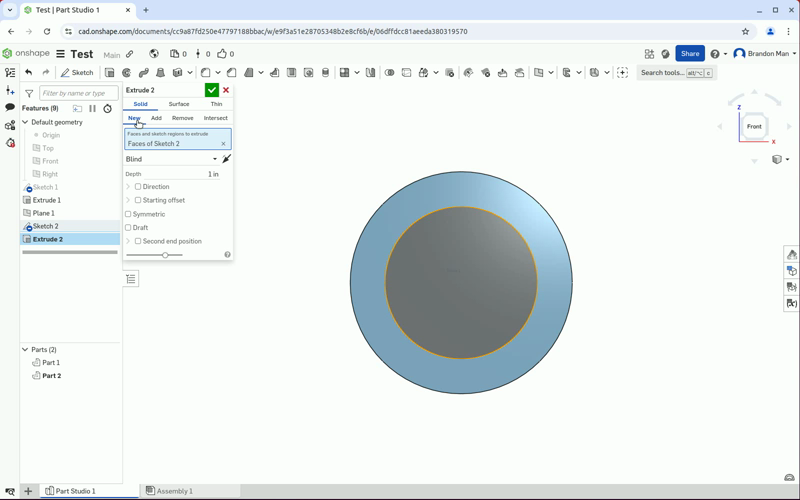
key(tab, 4)
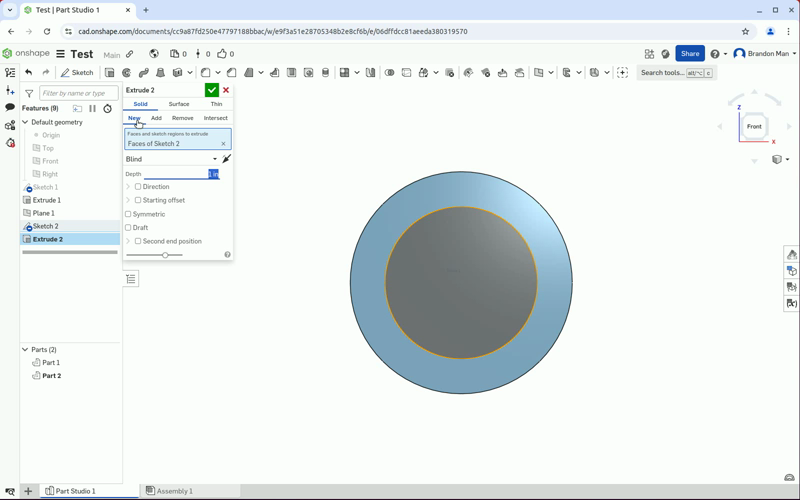
text(19.257)
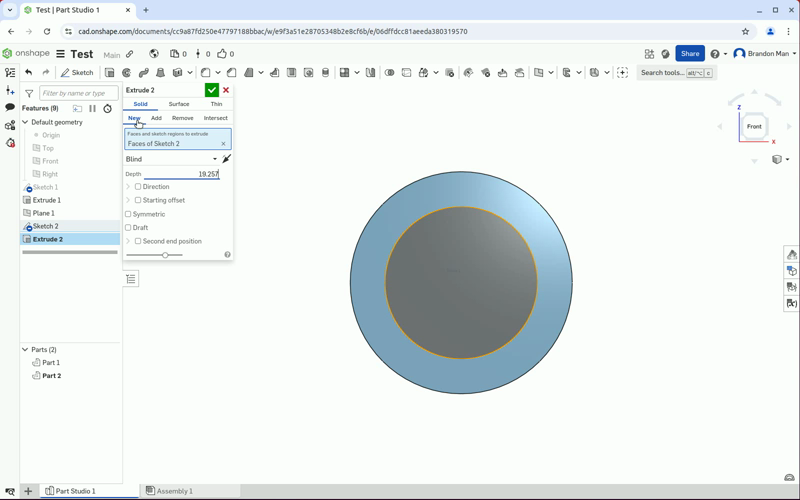
key(enter)
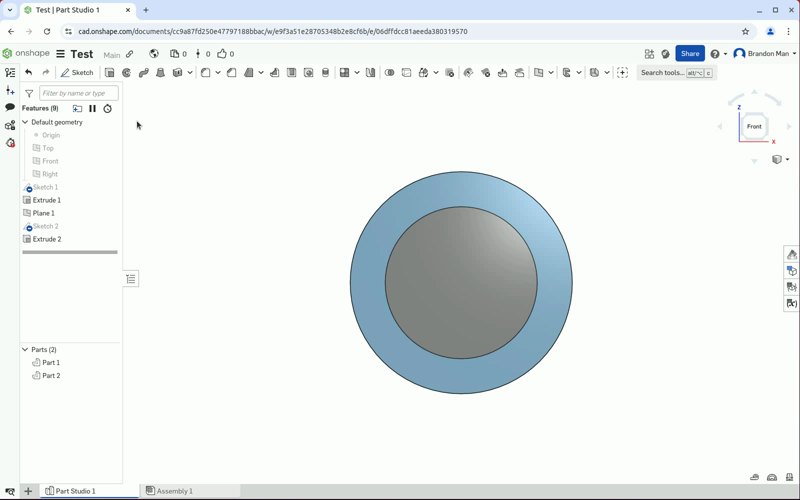
key(shift+h)
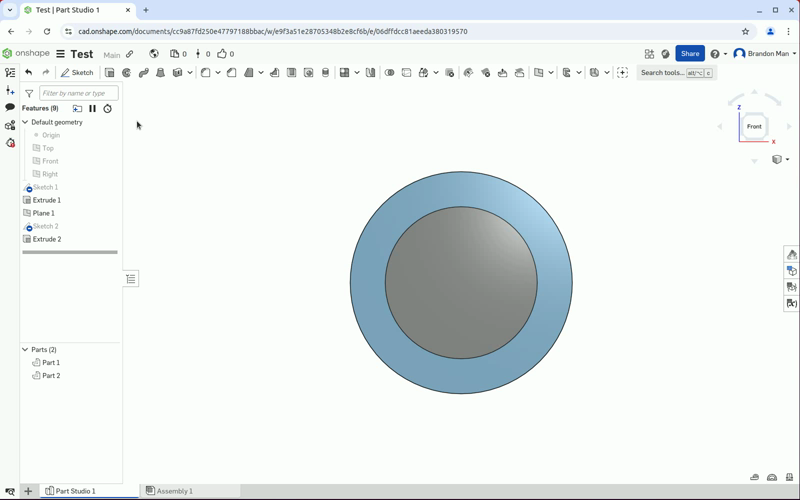
key(shift+h)
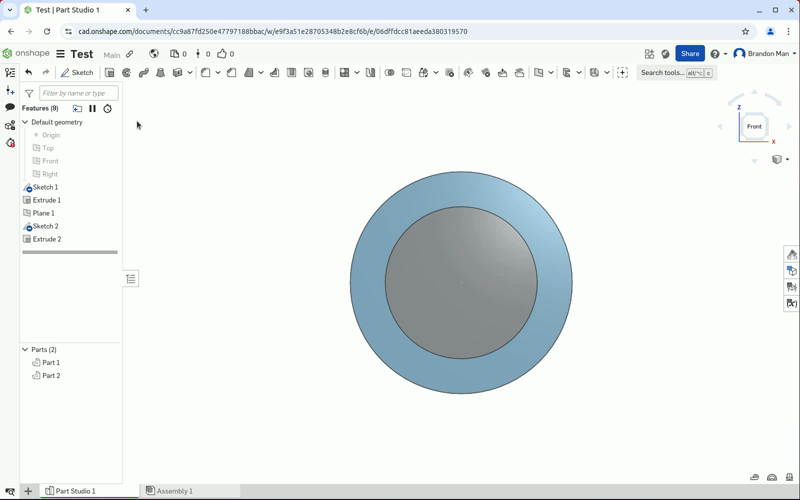
key(shift+7)
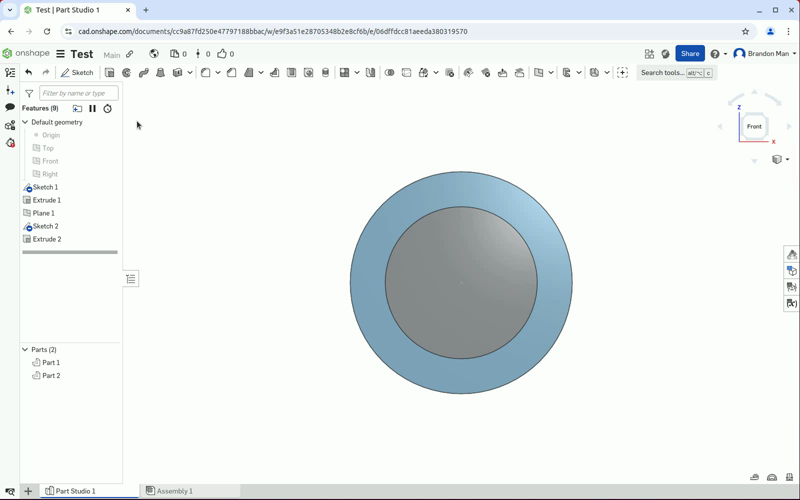
key(left, 2)
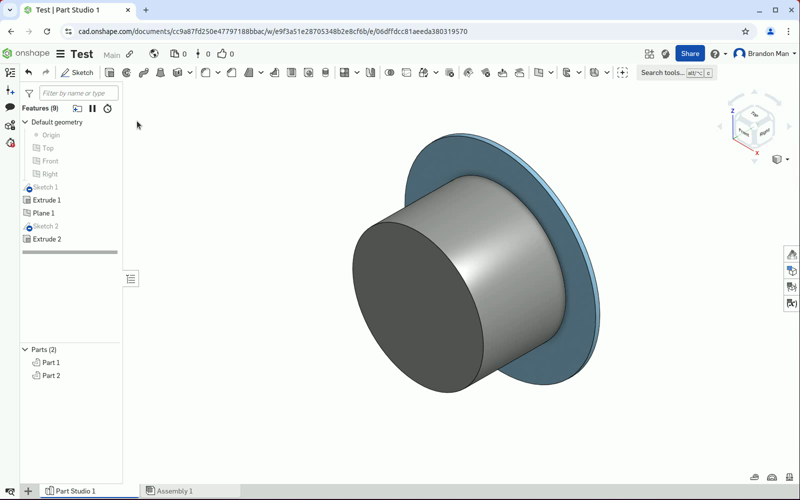
key(down, 2)
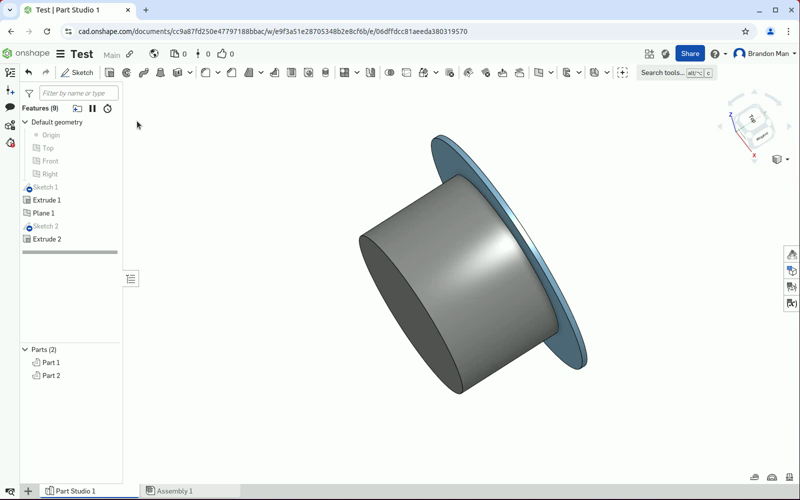
key(up, 2)
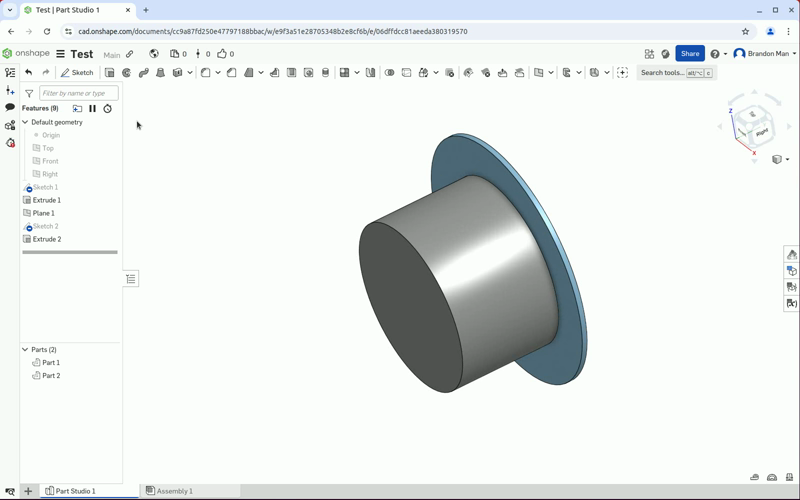
key(right, 2)
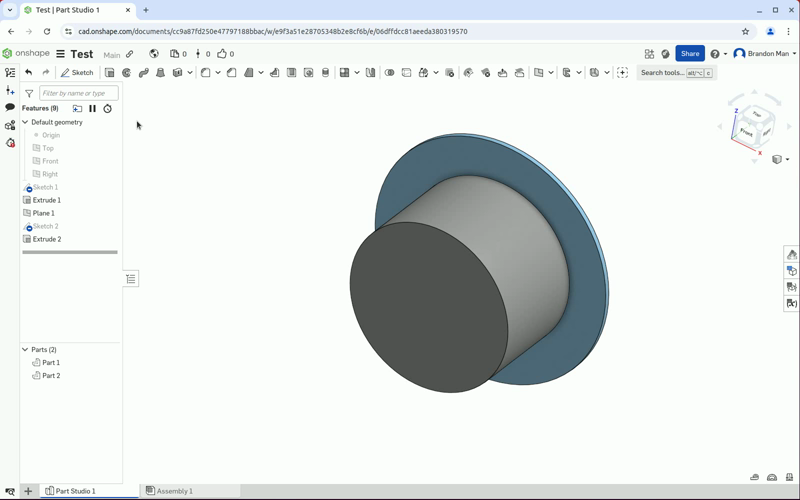
mouse_move(73, 189)
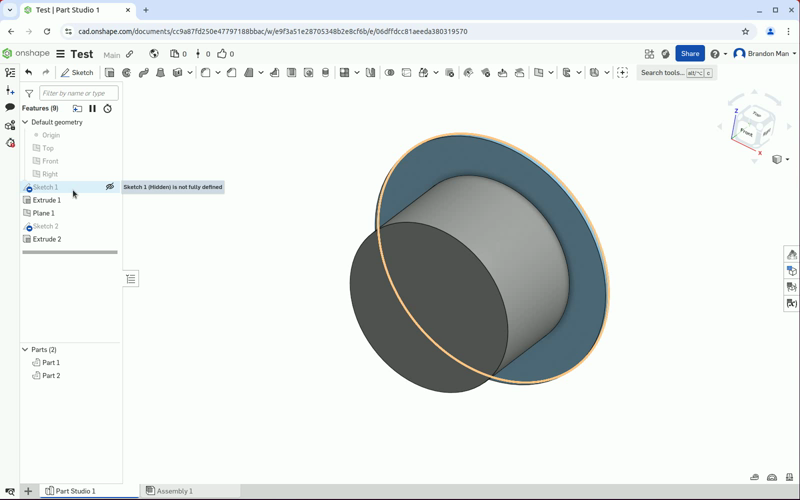
click(73, 189)